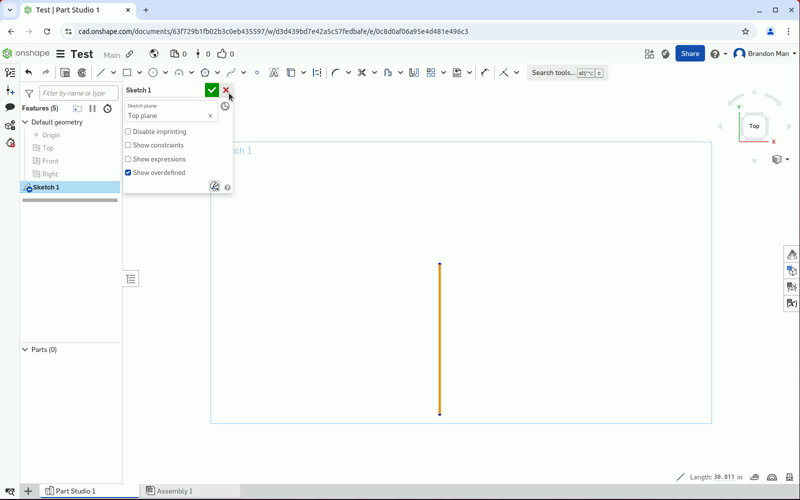
key(shift+h)
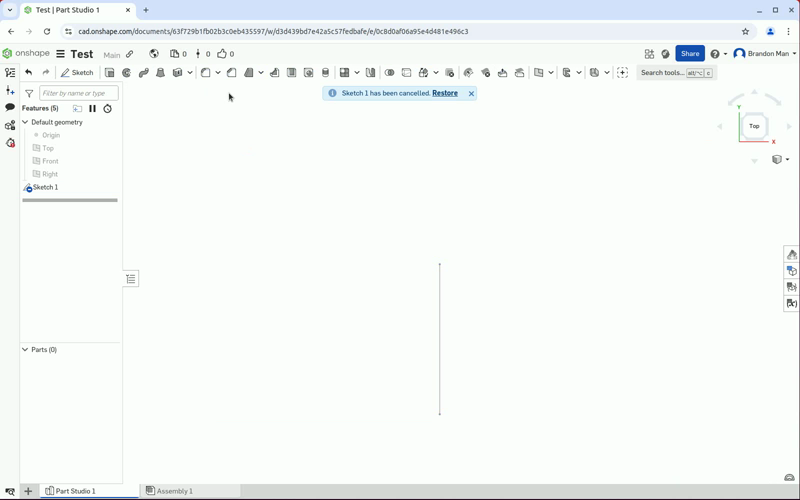
key(shift+s)
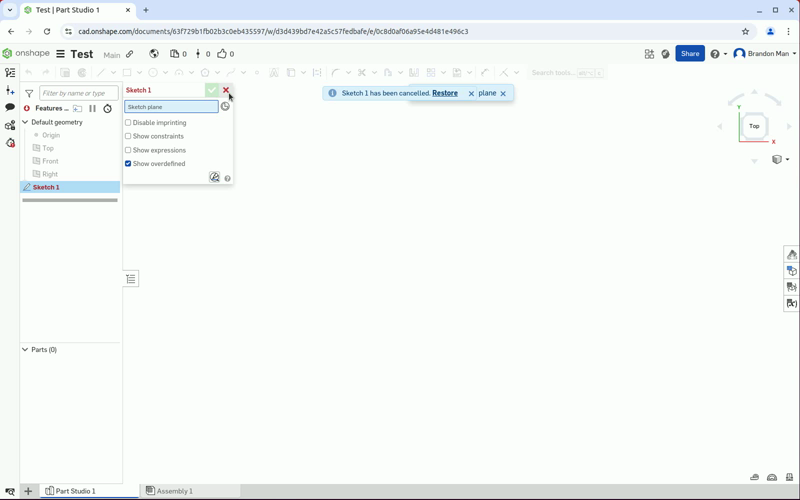
mouse_move(73, 150)
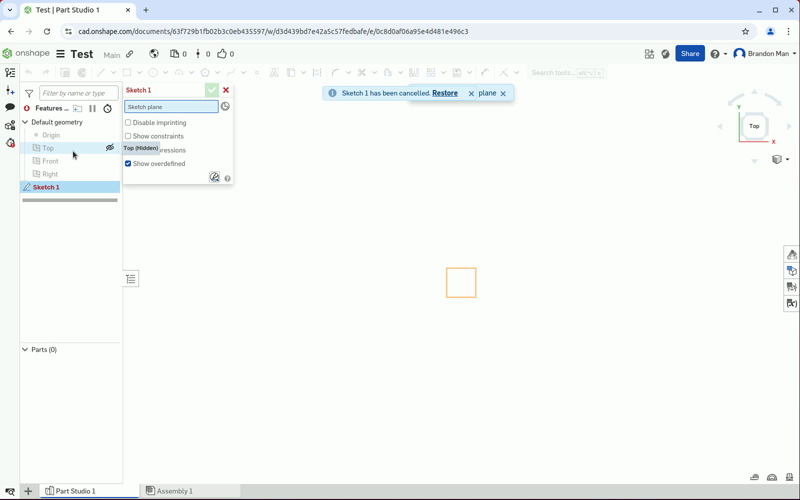
click(73, 150)
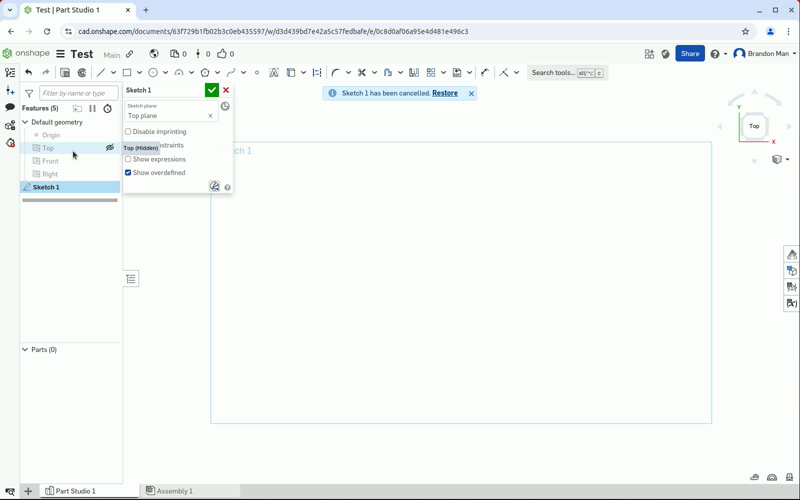
mouse_move(73, 352)
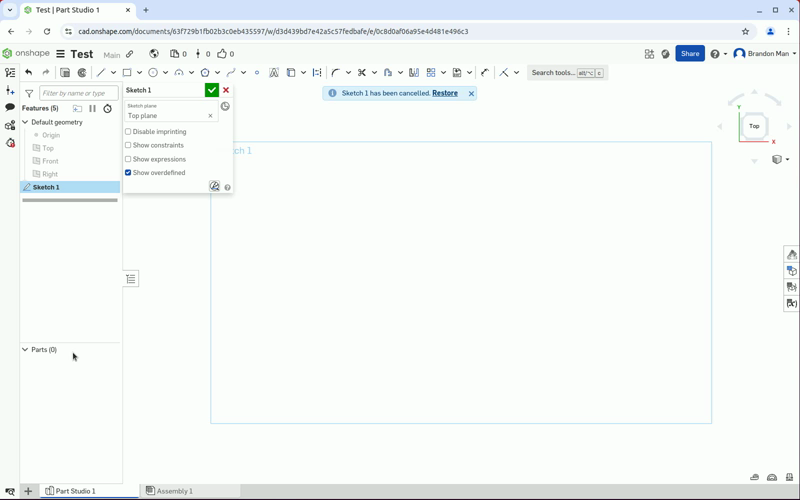
key(y)
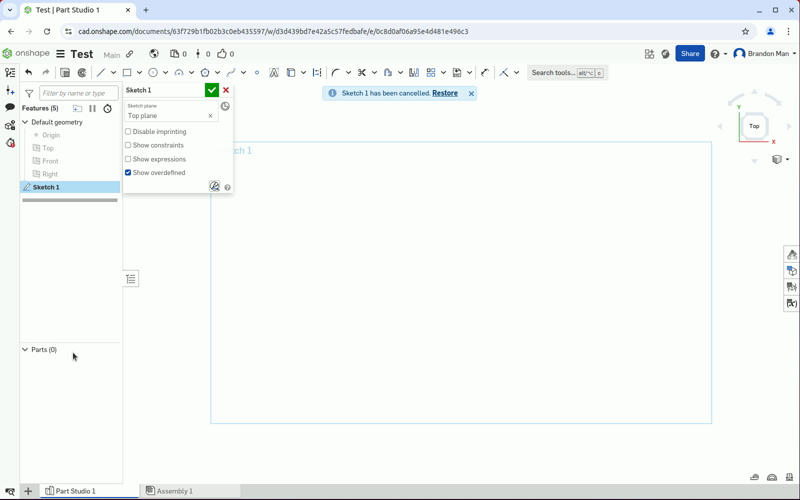
key(c)
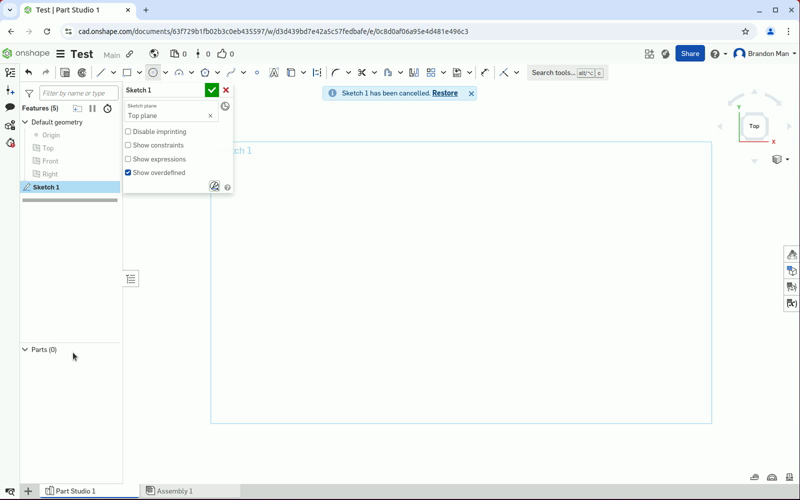
key_down(shift)
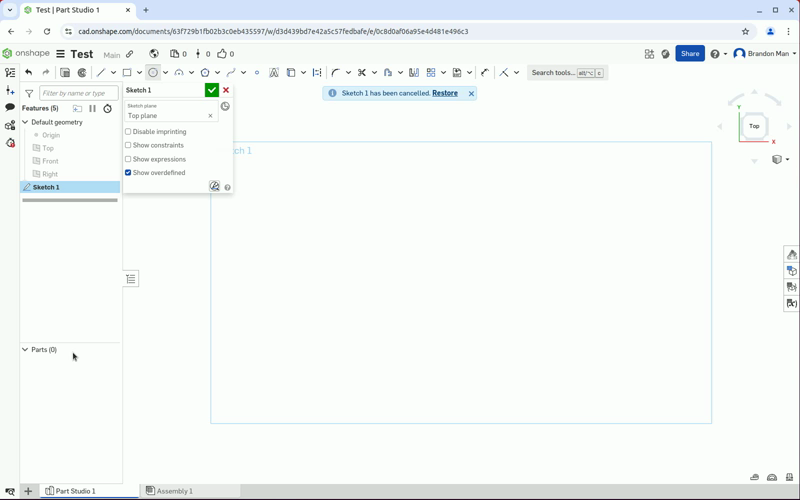
mouse_move(460, 282)
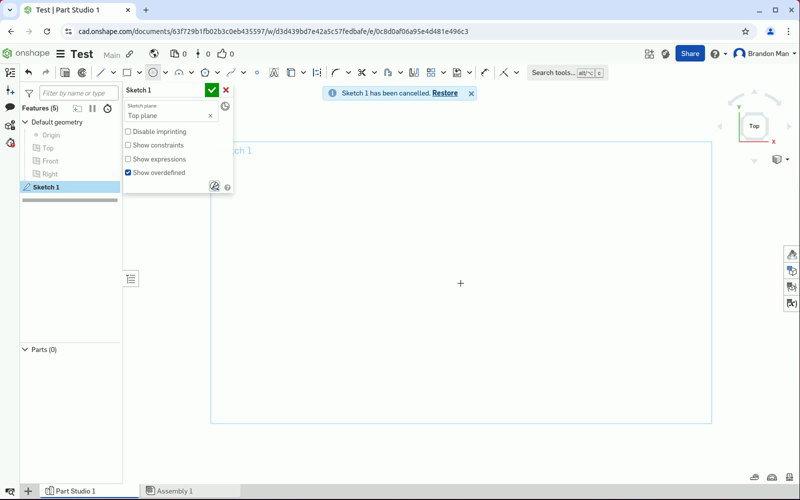
click(460, 282)
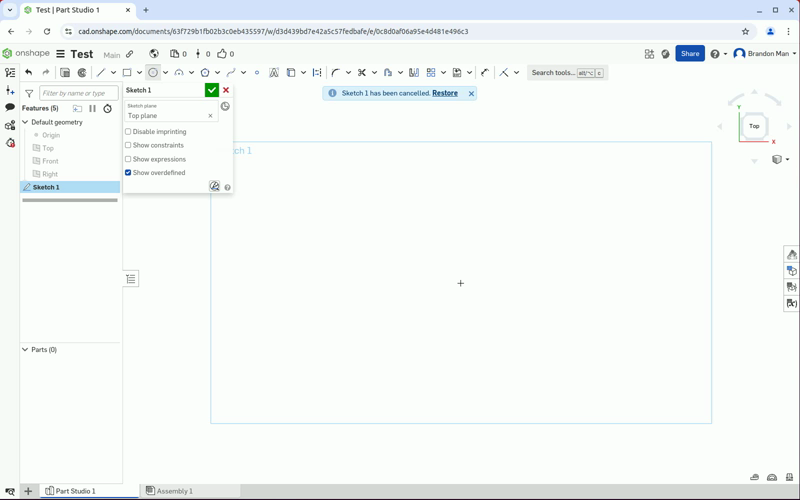
key_up(shift)
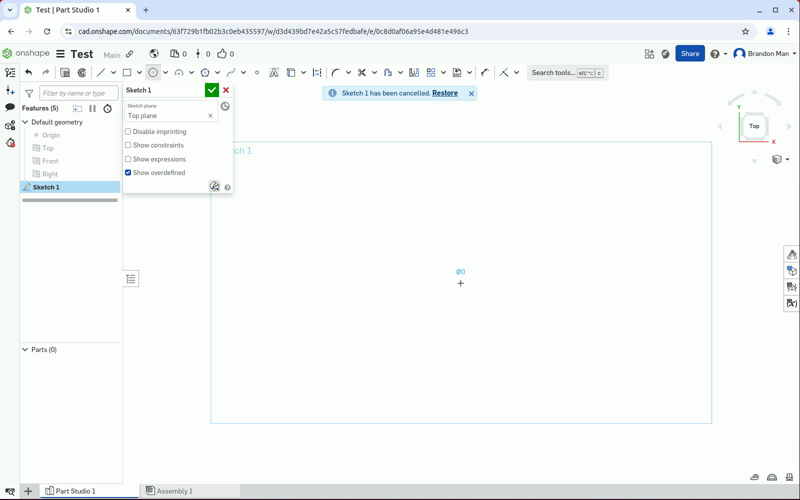
mouse_move(492, 282)
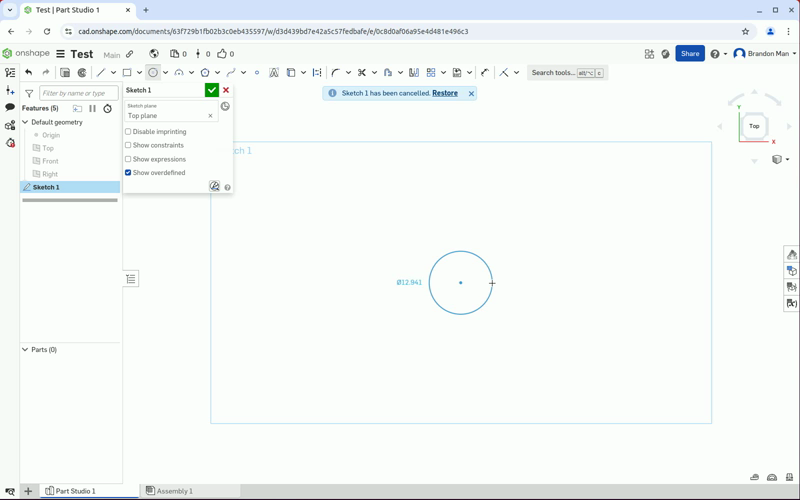
click(492, 282)
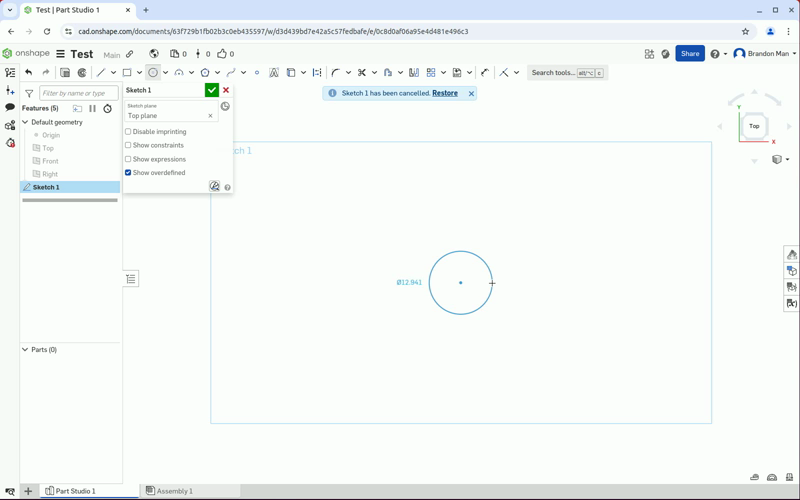
key(esc)
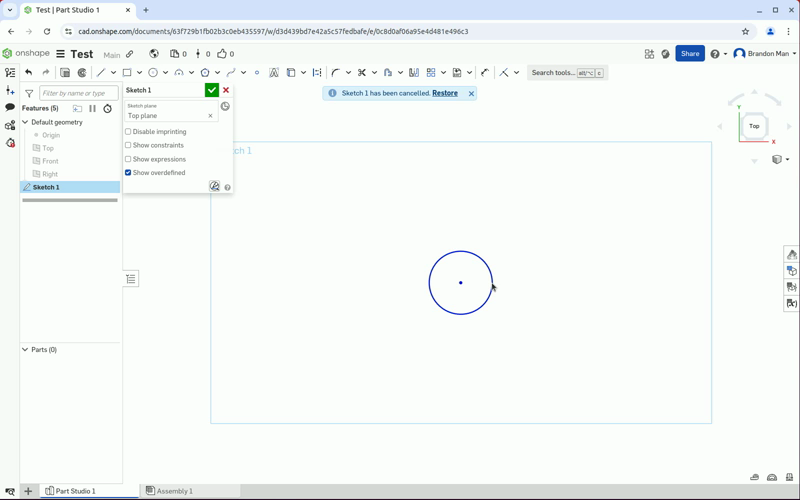
mouse_move(475, 292)
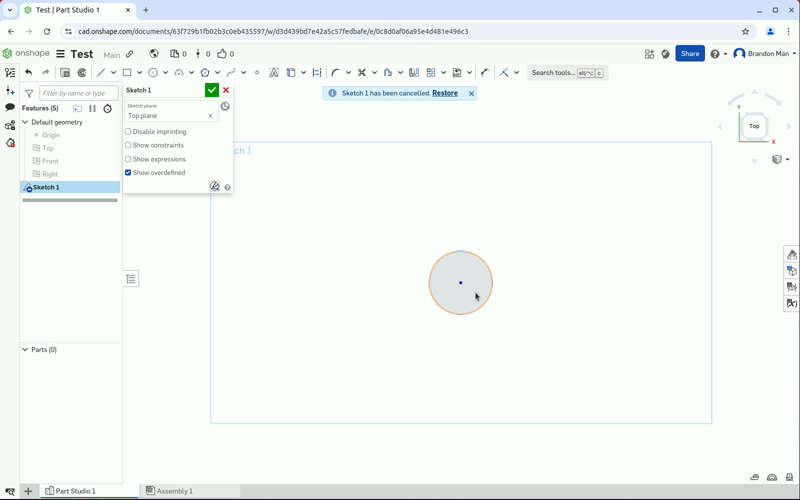
click(475, 292)
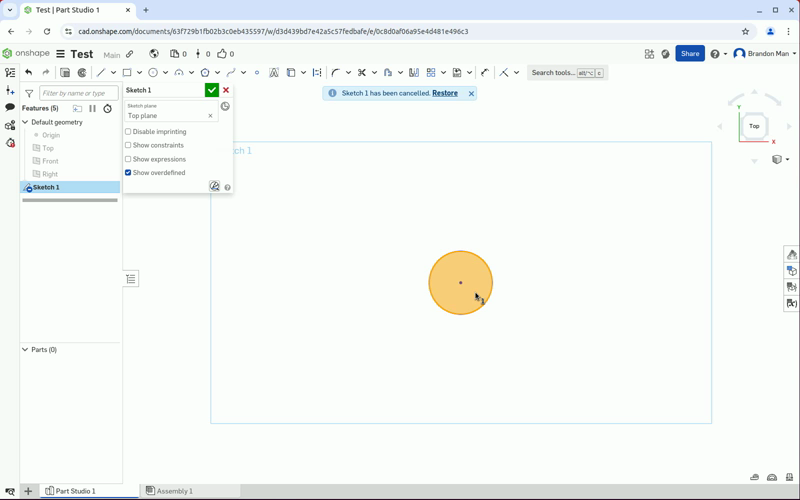
mouse_move(73, 352)
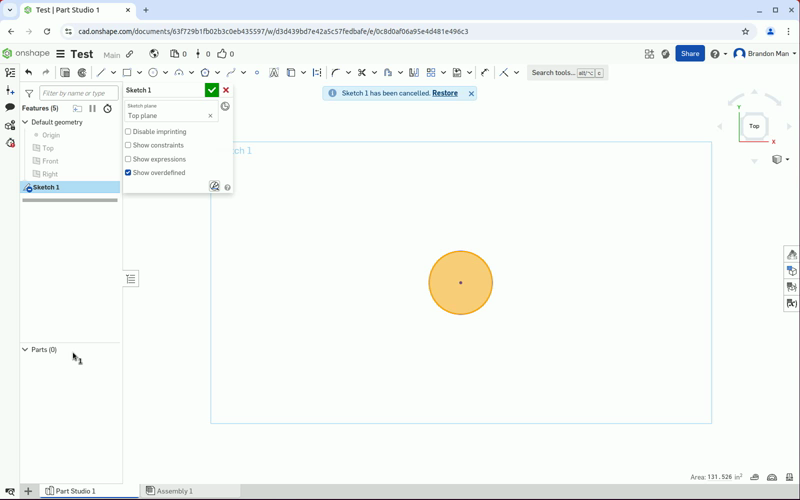
key(shift+y)
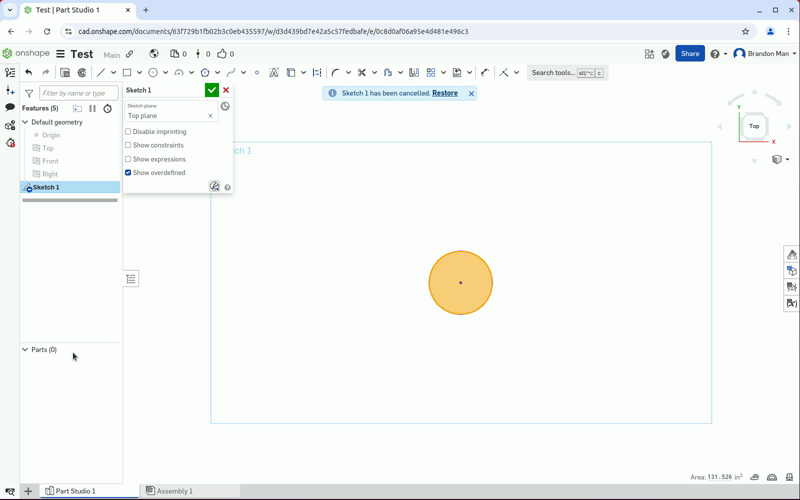
key(shift+e)
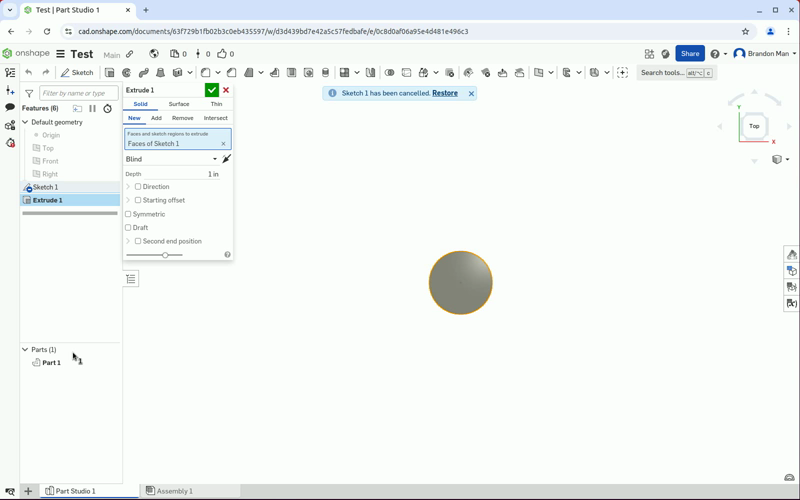
mouse_move(143, 106)
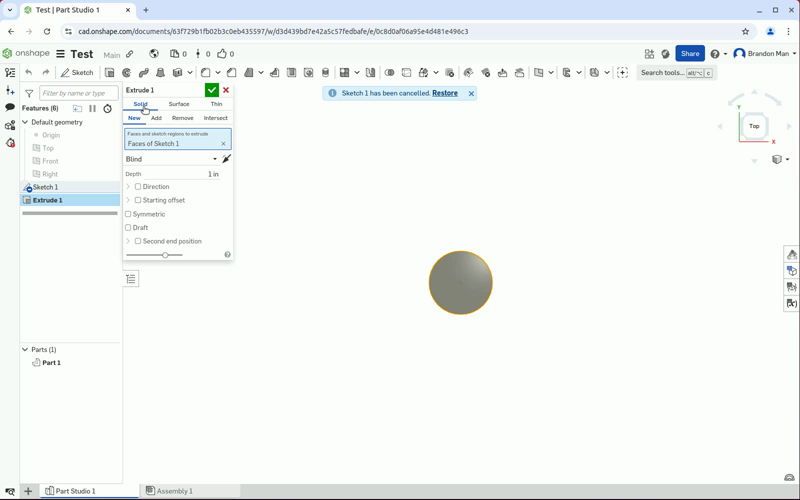
click(143, 106)
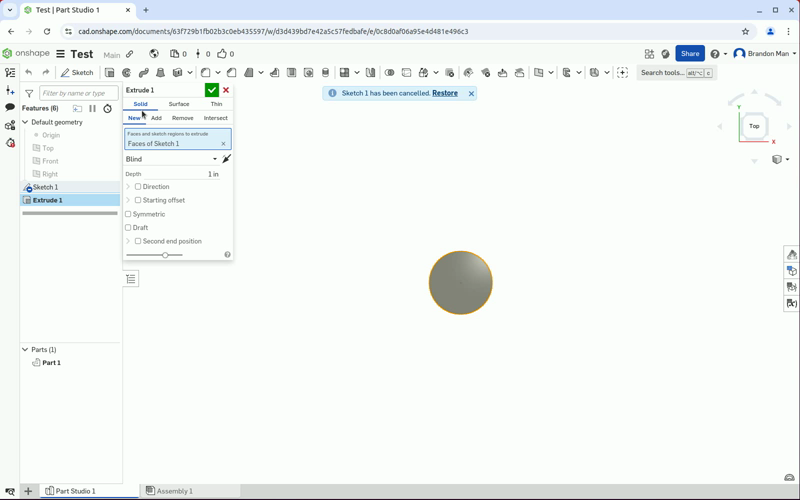
mouse_move(137, 120)
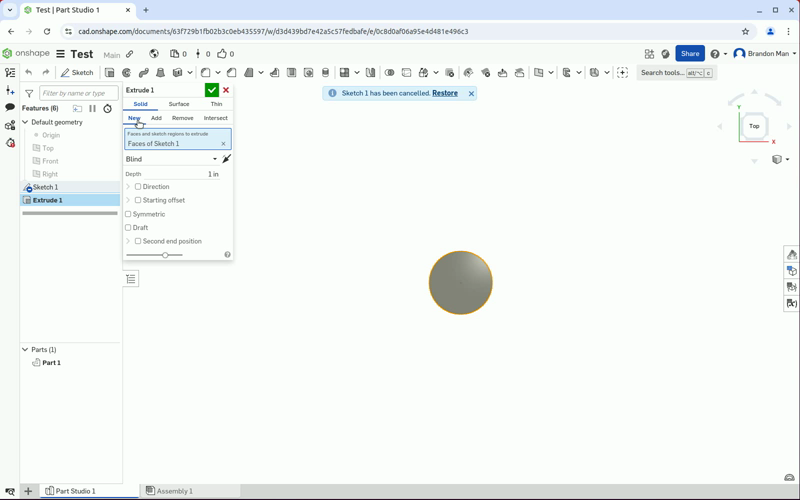
click(137, 120)
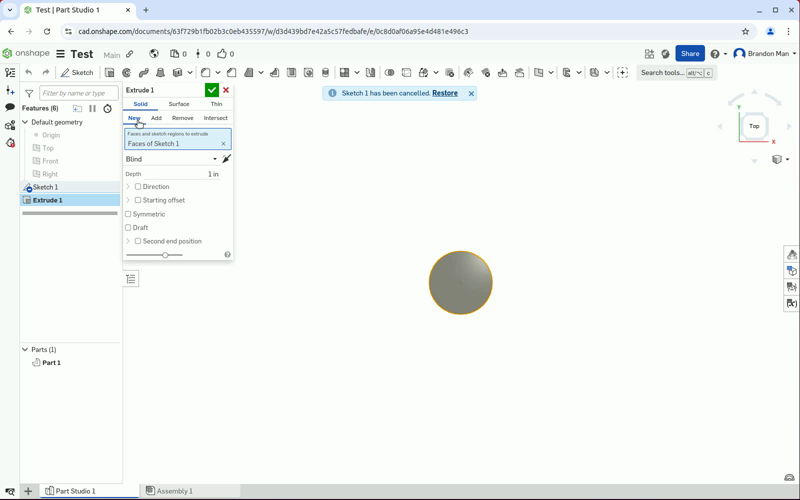
key(tab, 4)
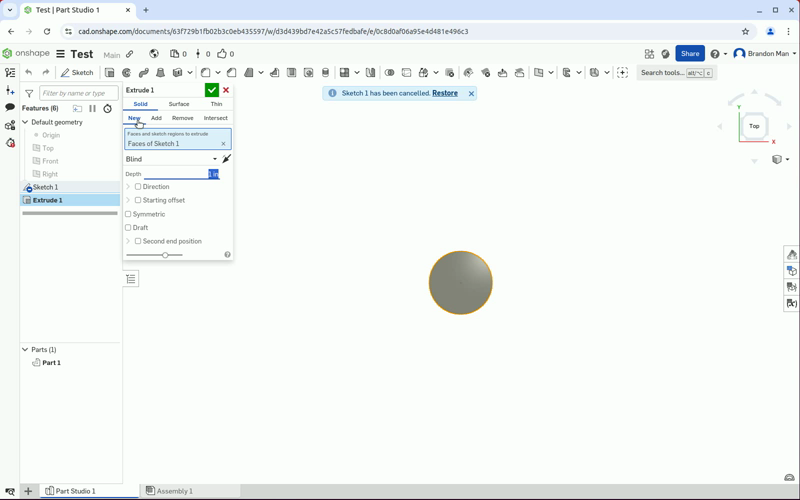
text(23.108)
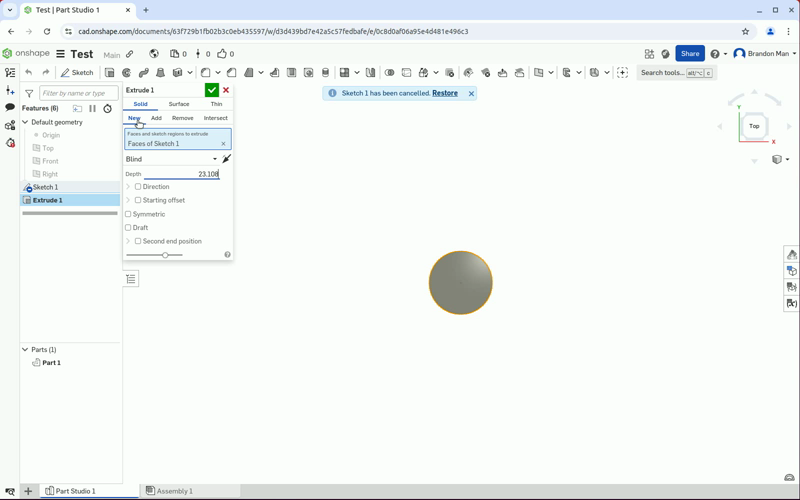
key(enter)
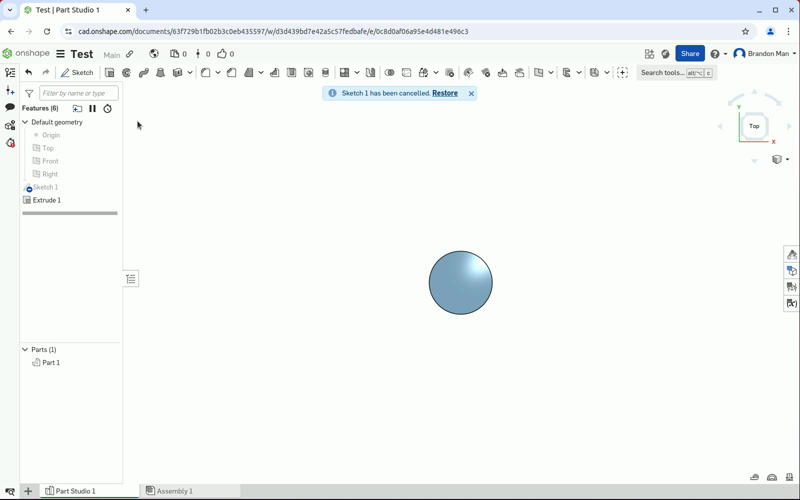
key(shift+h)
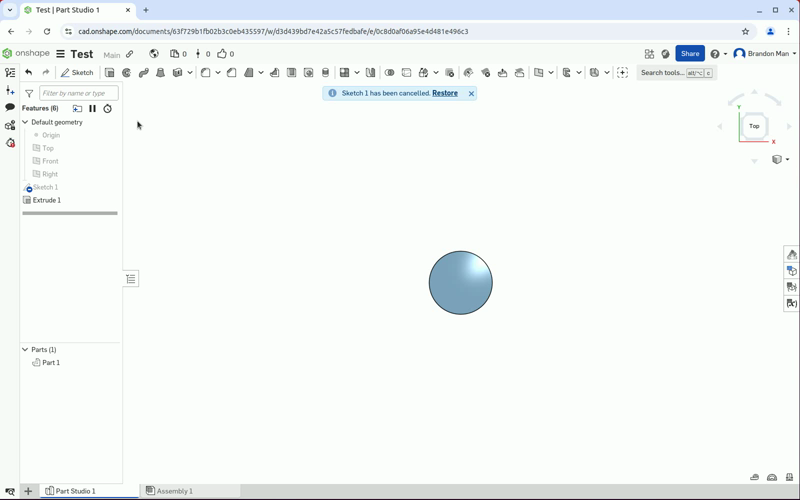
key(shift+h)
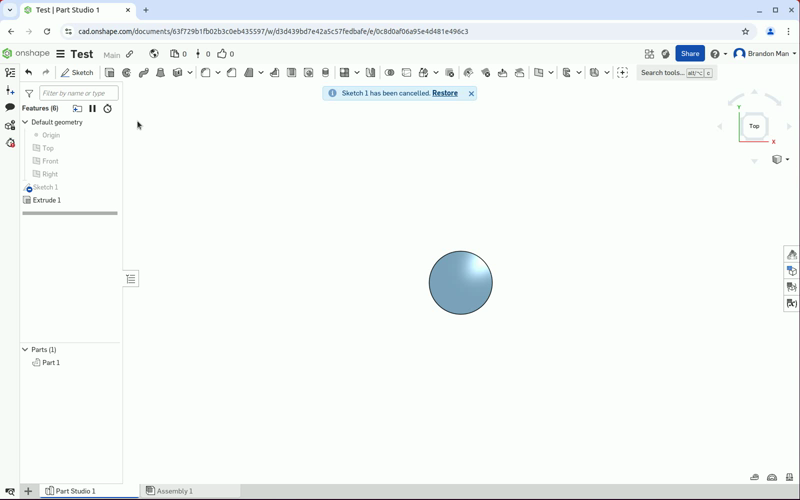
mouse_move(73, 189)
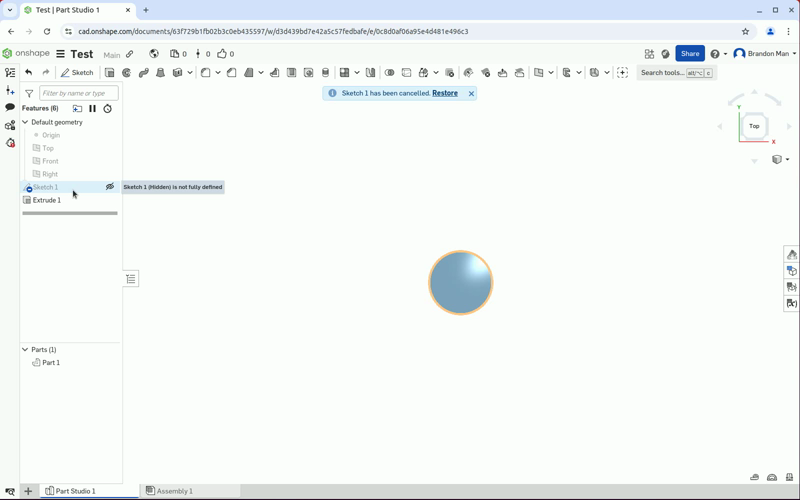
click(73, 189)
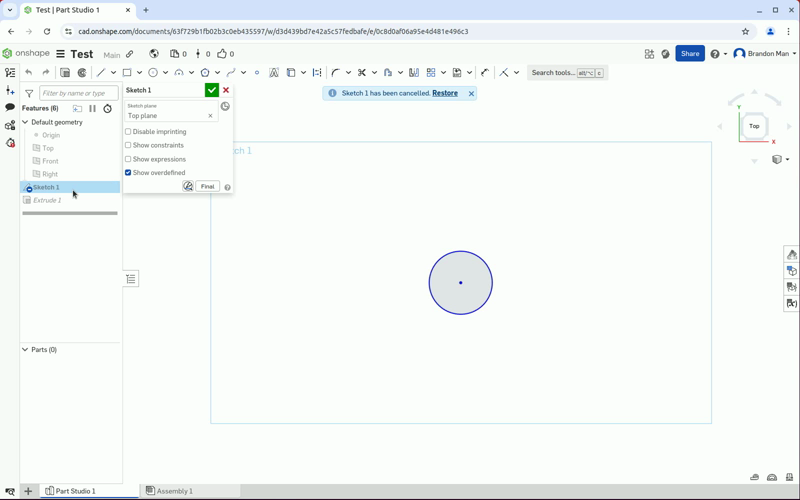
mouse_move(229, 92)
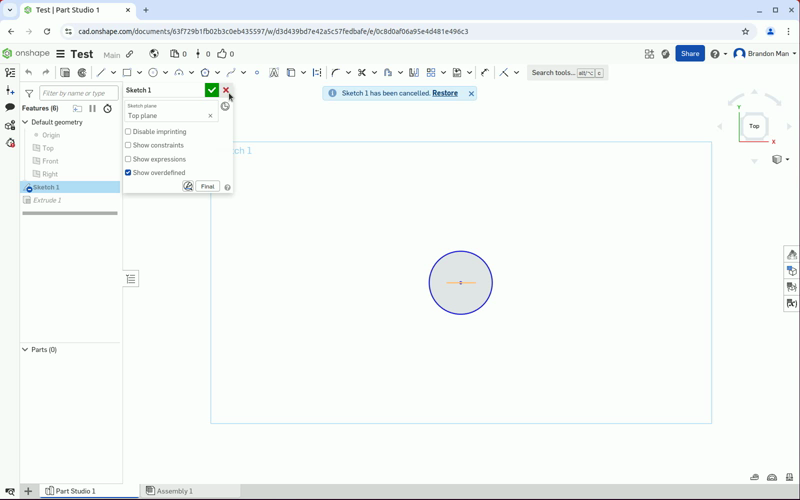
click(229, 92)
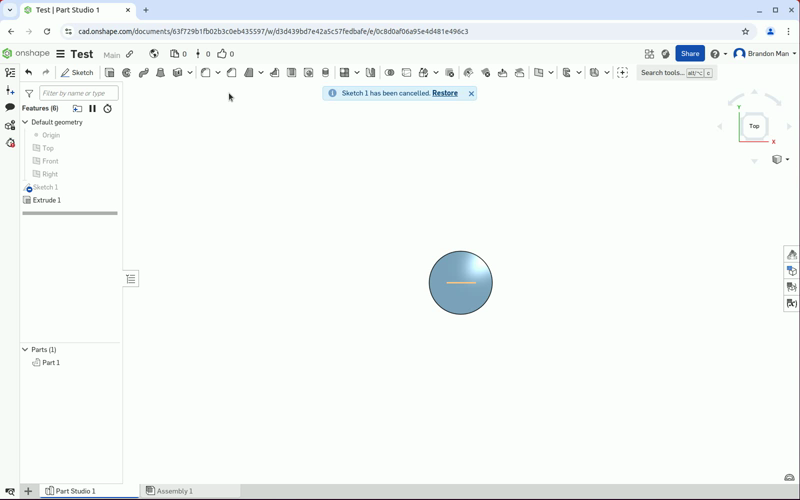
mouse_move(541, 75)
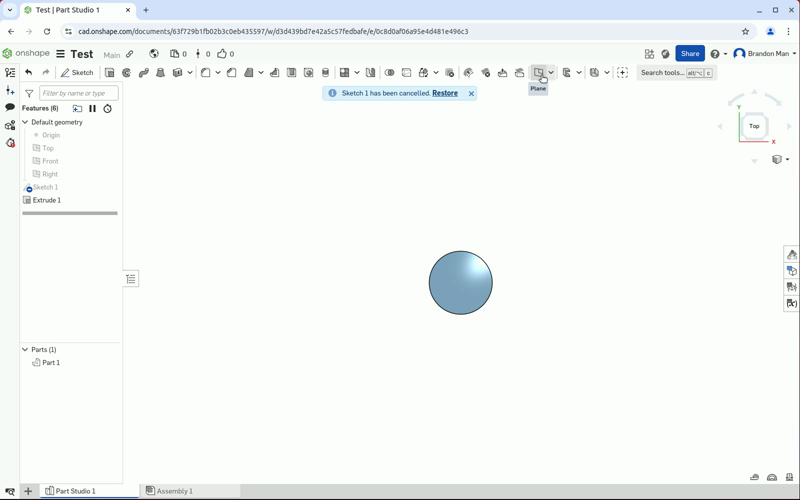
click(541, 75)
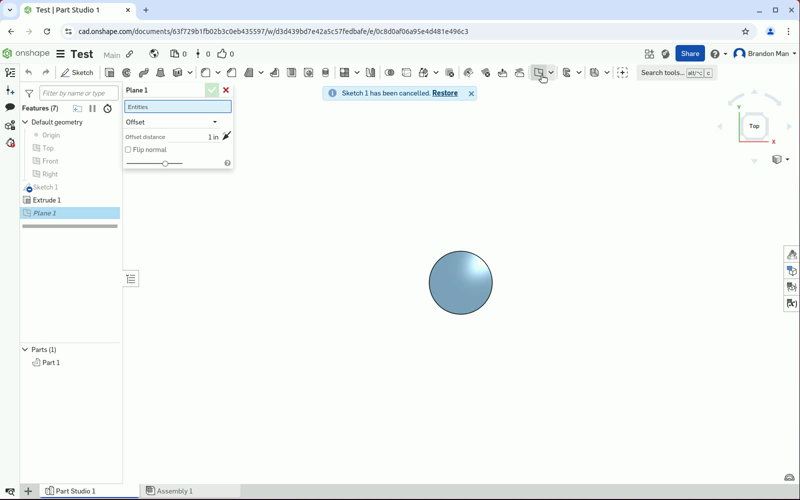
mouse_move(73, 150)
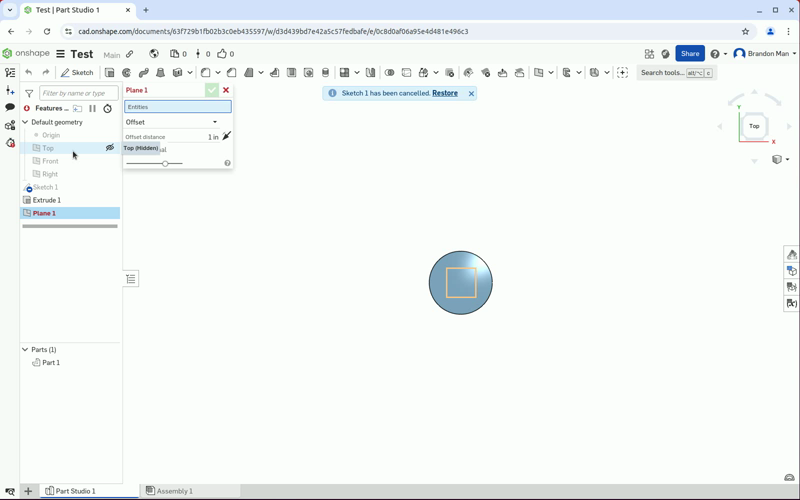
click(73, 150)
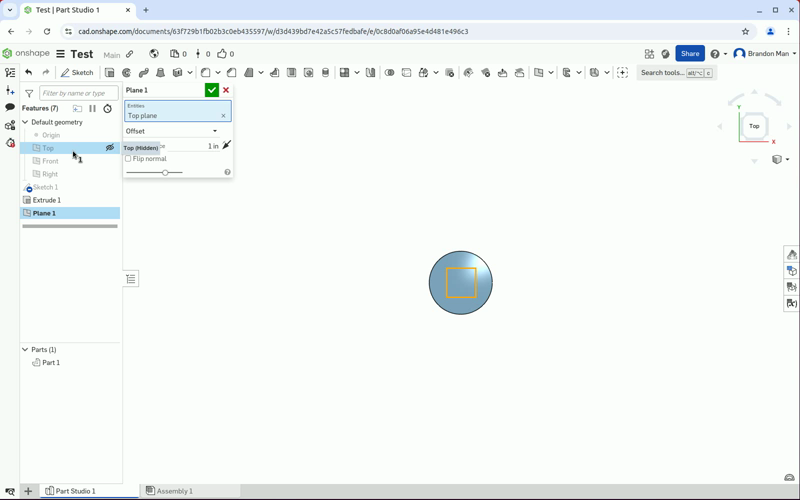
key(tab, 2)
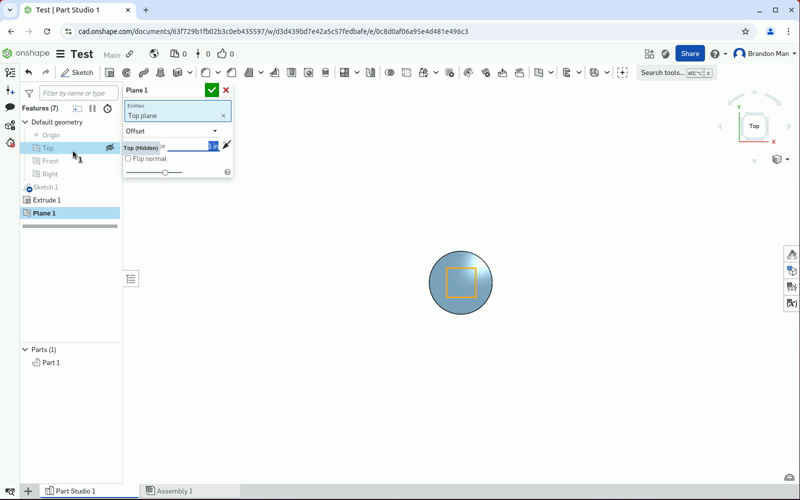
text(23.108)
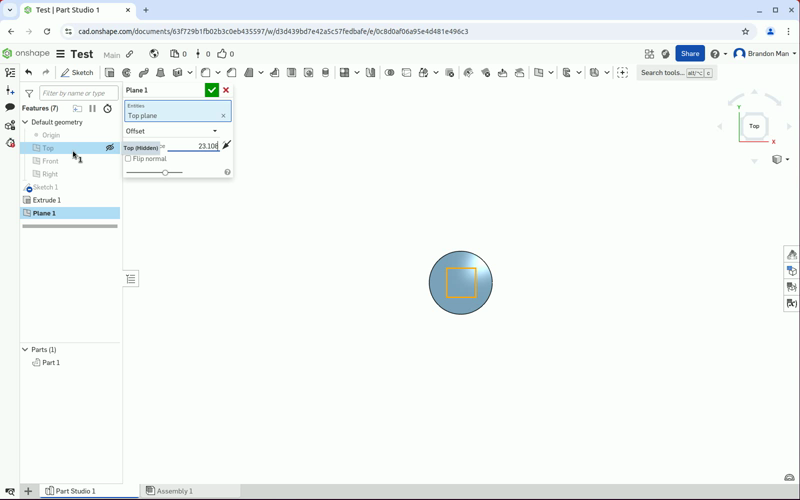
key(enter, 2)
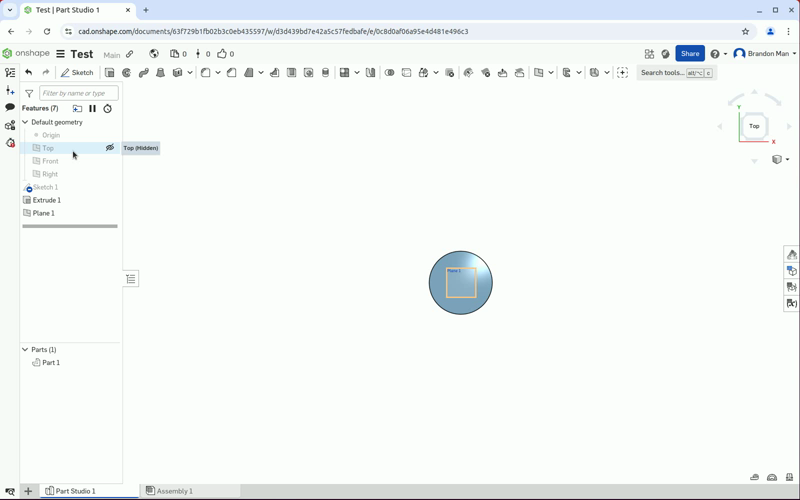
key(shift+s)
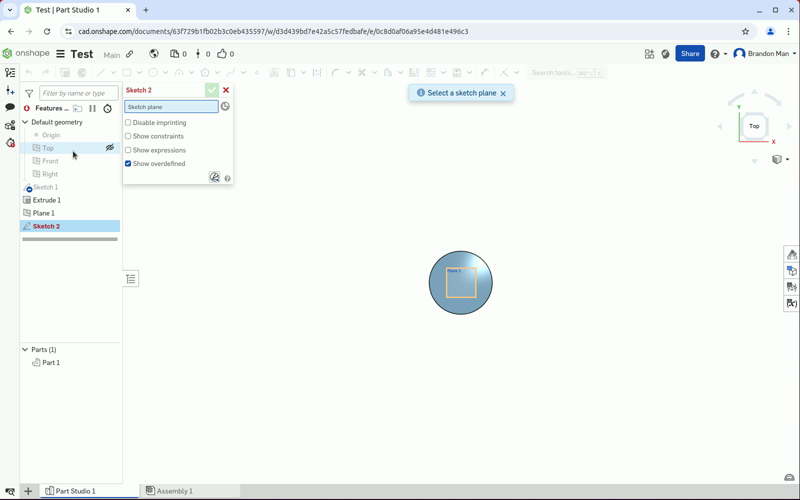
mouse_move(73, 215)
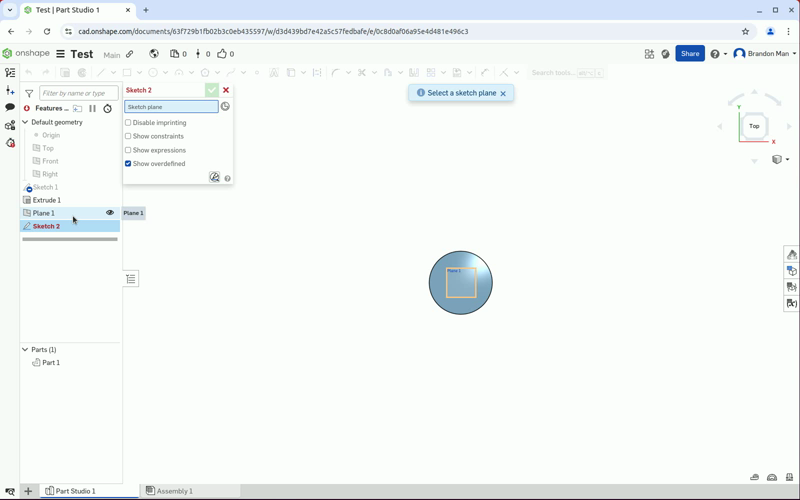
click(73, 215)
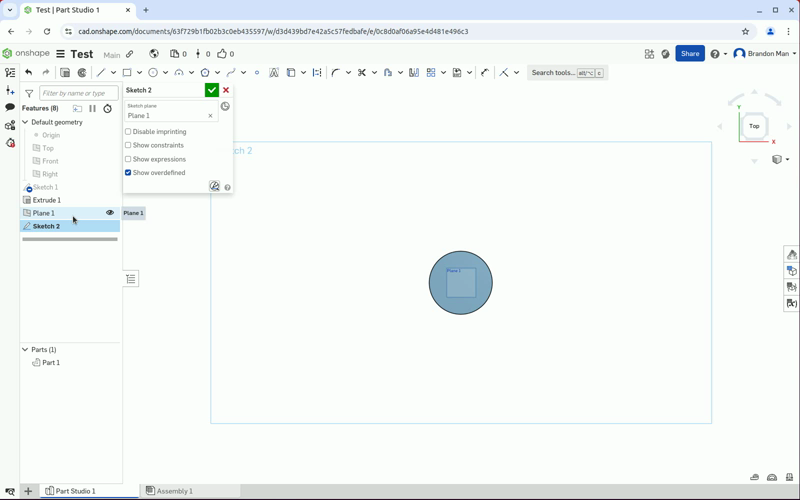
mouse_move(73, 352)
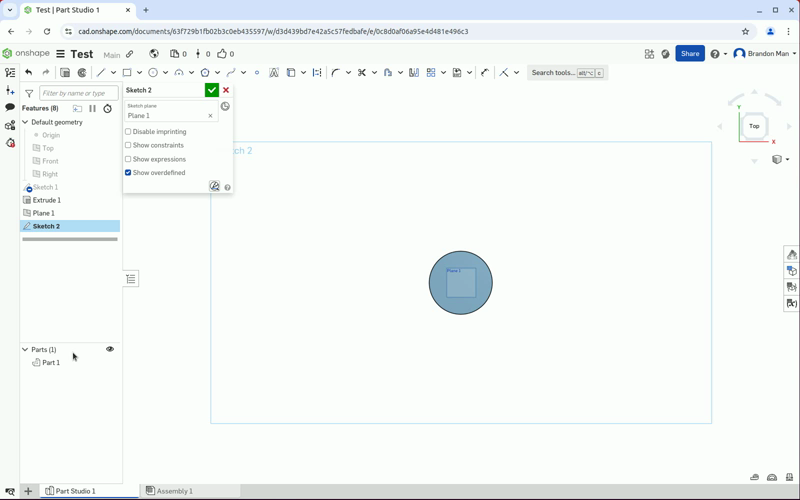
key(y)
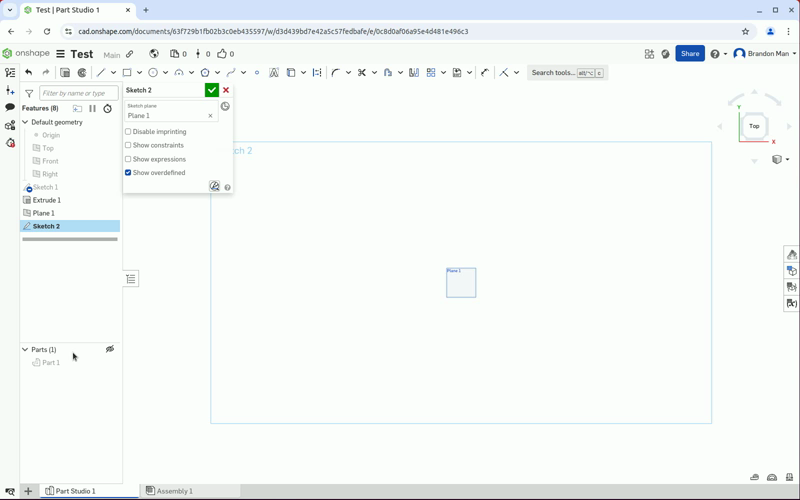
key(c)
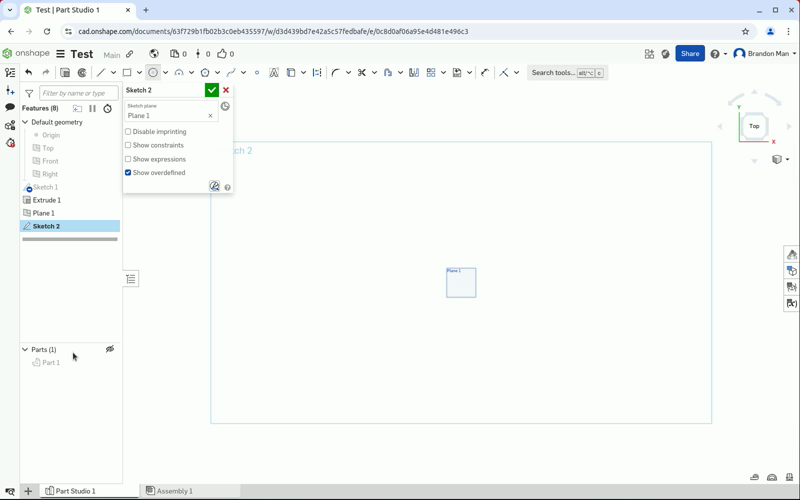
key_down(shift)
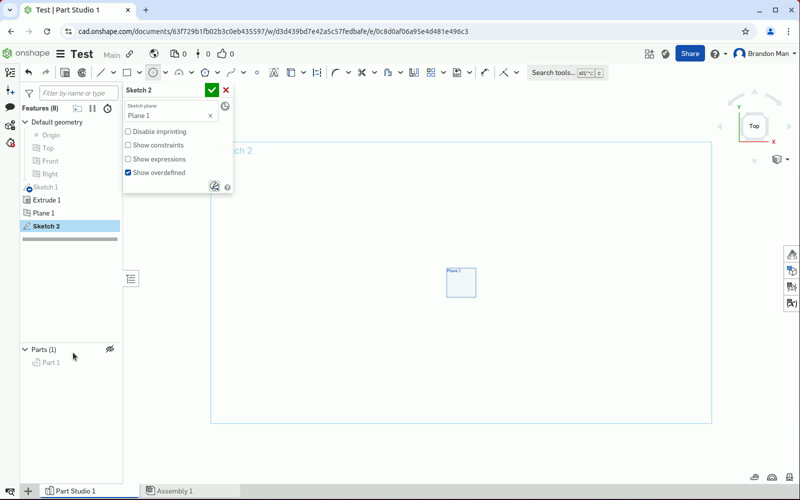
mouse_move(461, 282)
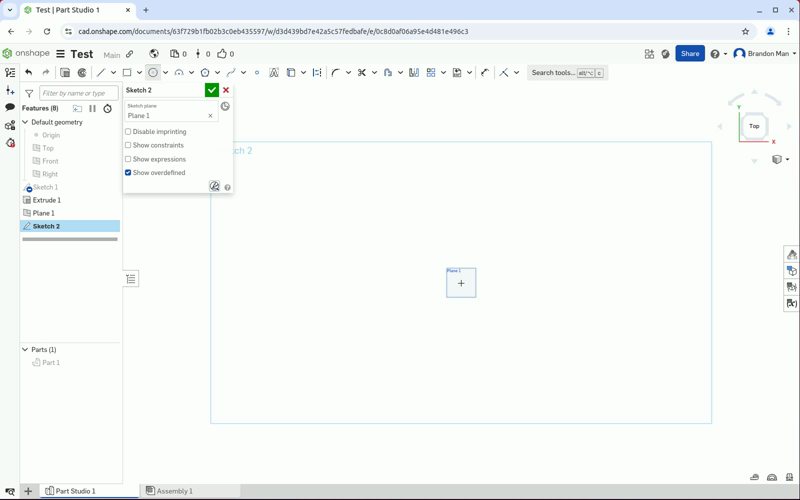
click(461, 282)
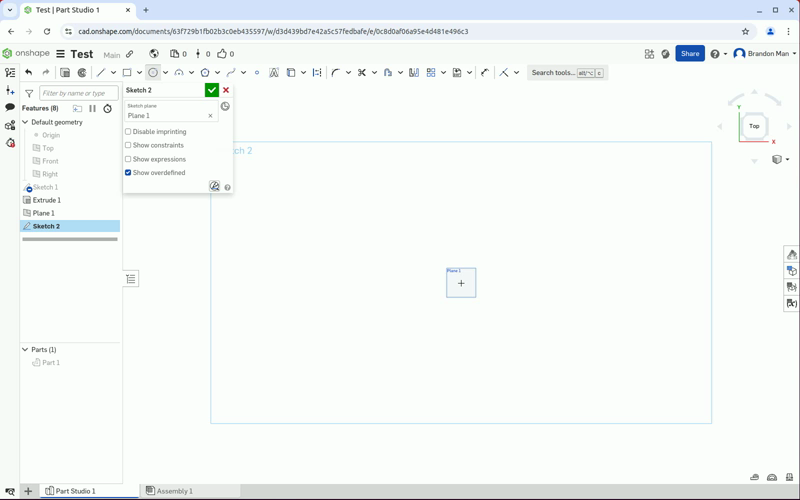
key_up(shift)
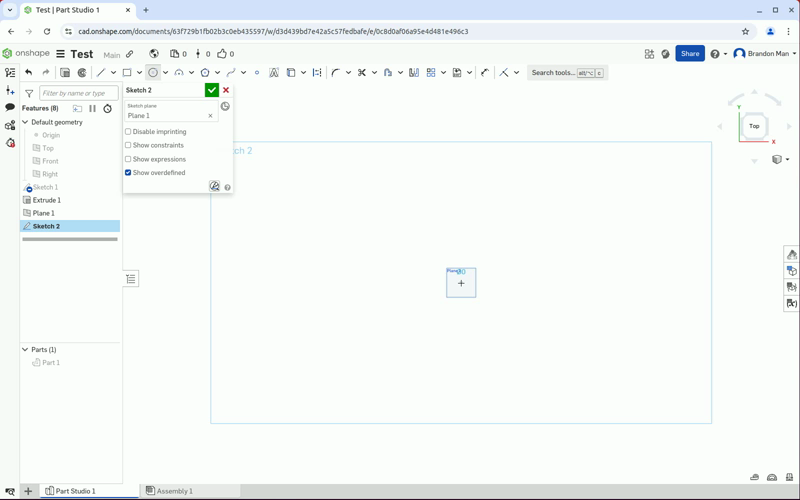
mouse_move(490, 282)
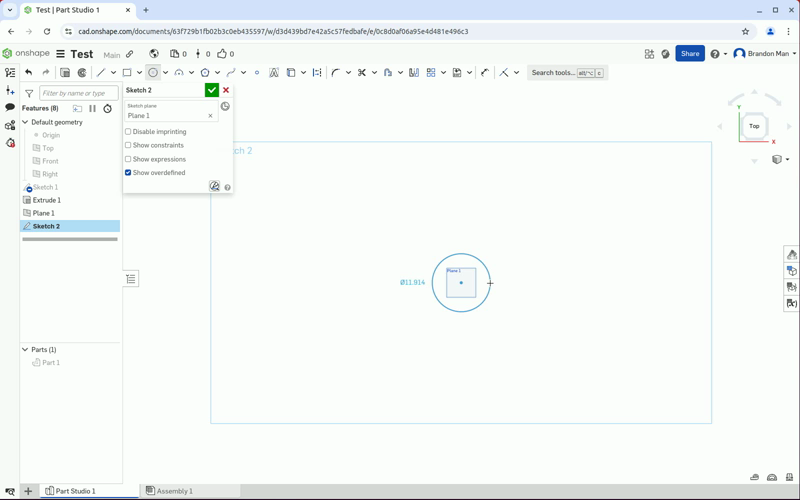
click(490, 282)
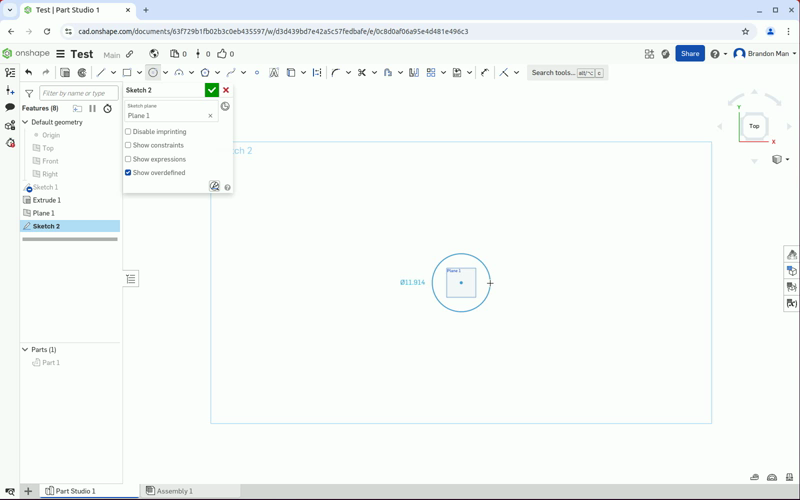
key(esc)
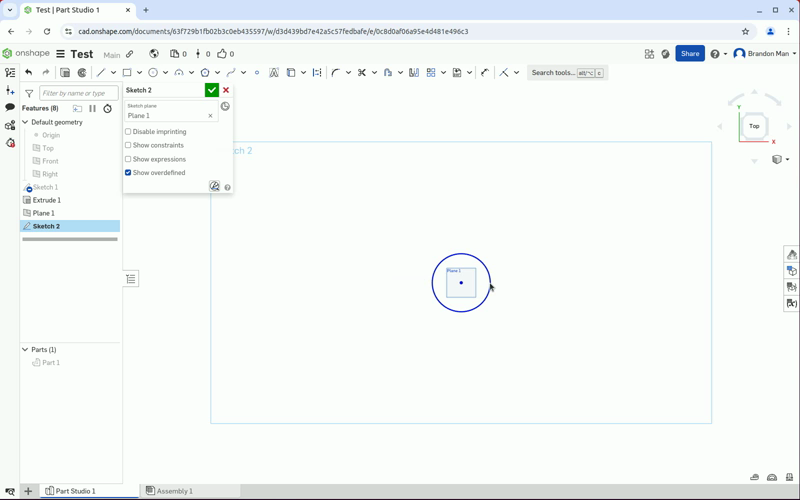
mouse_move(459, 309)
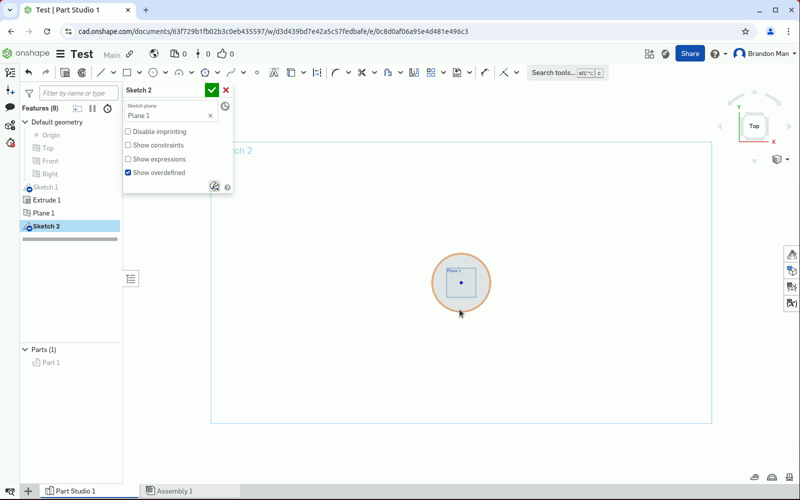
click(459, 309)
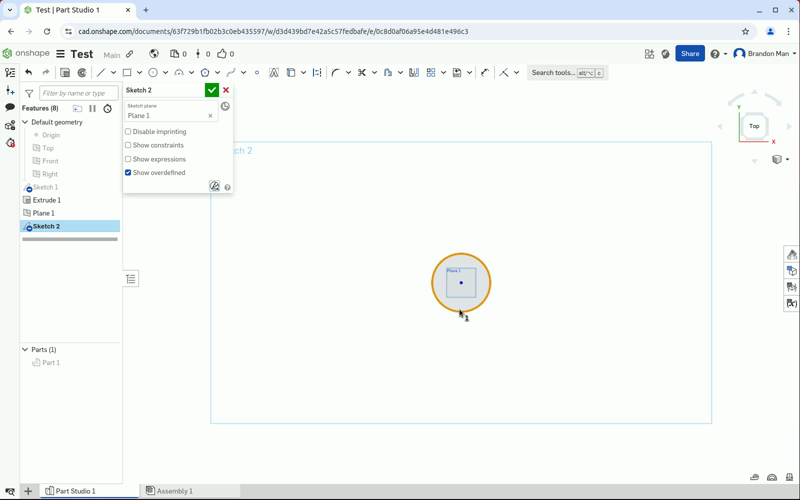
mouse_move(73, 352)
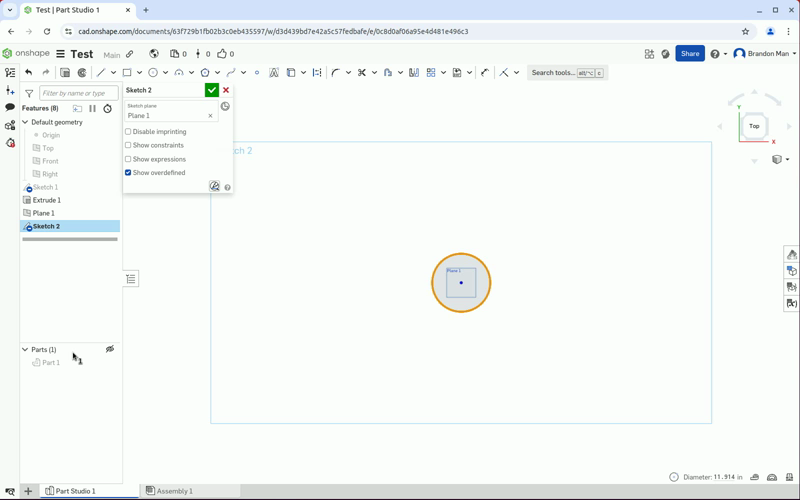
key(shift+y)
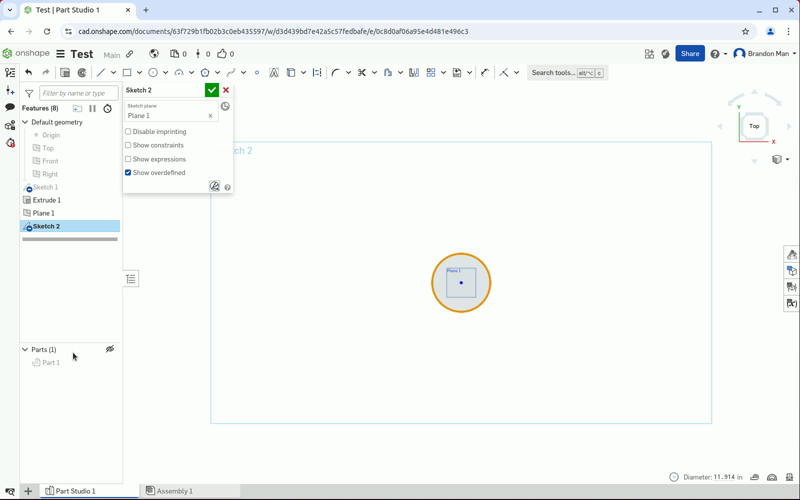
key(shift+e)
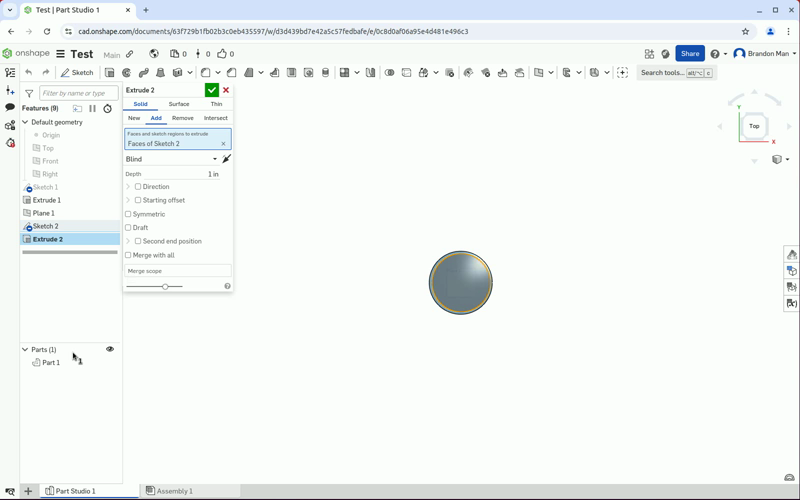
mouse_move(143, 106)
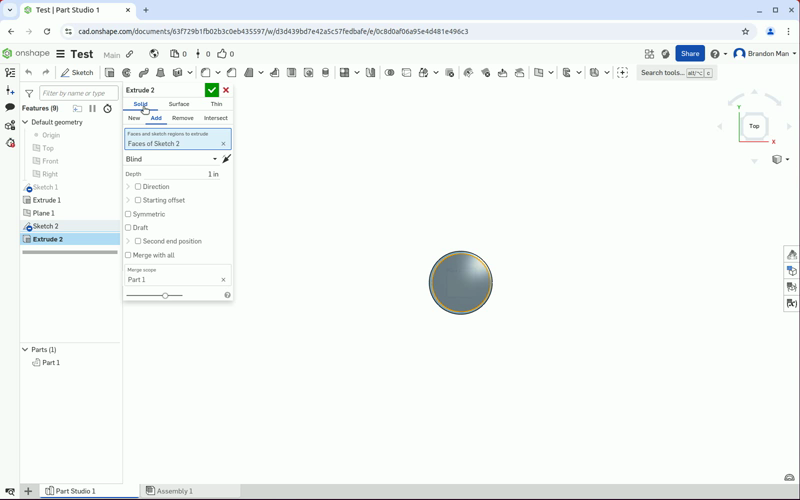
click(143, 106)
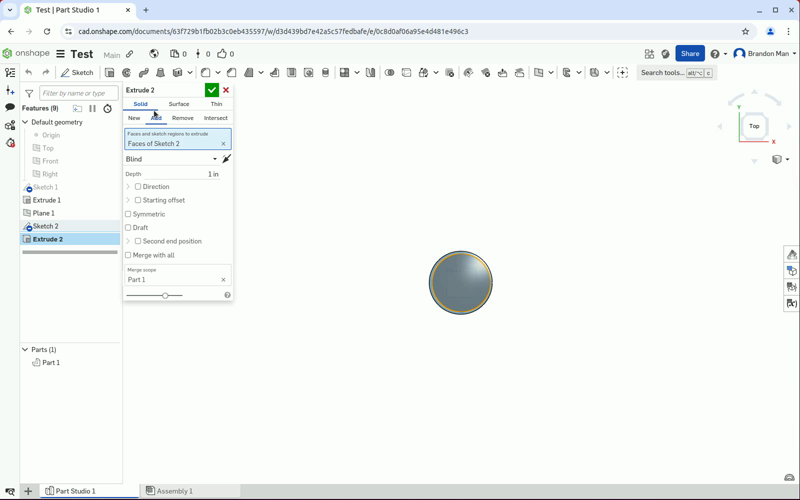
mouse_move(186, 120)
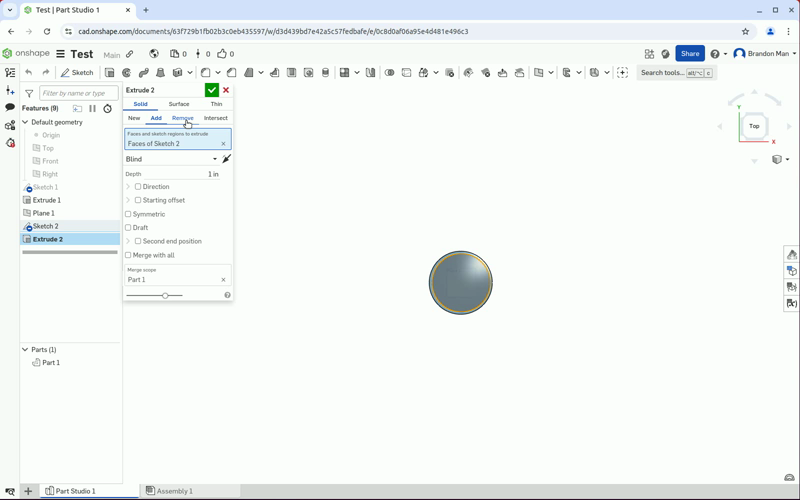
click(186, 120)
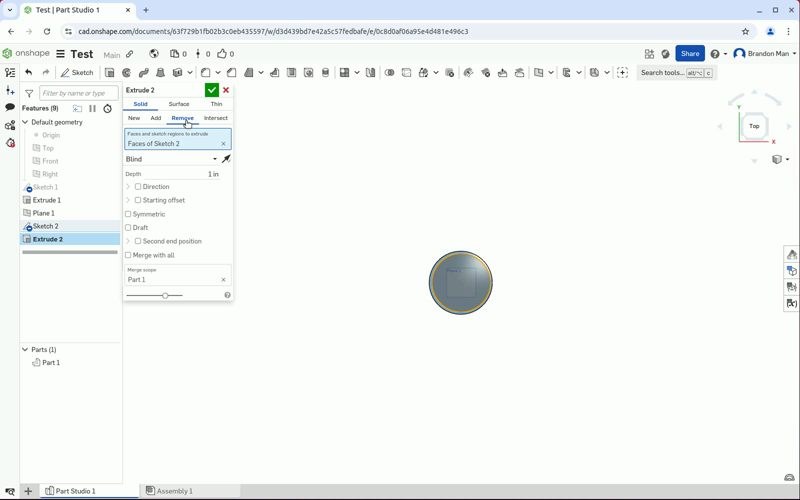
key(tab, 4)
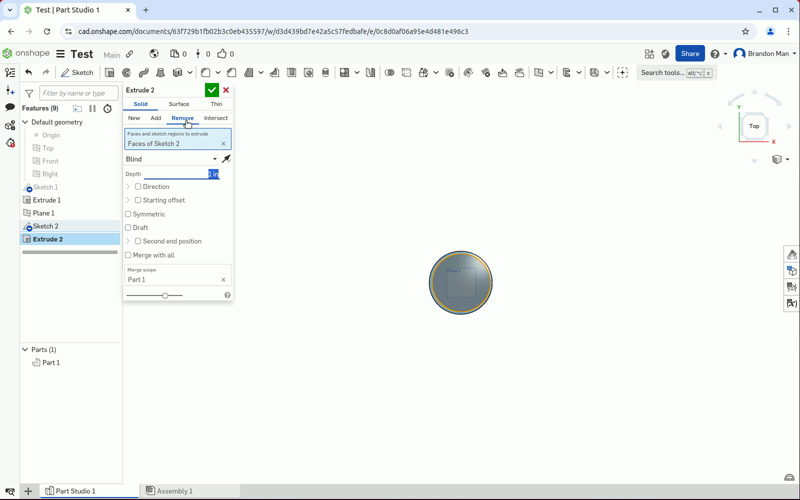
text(23.108)
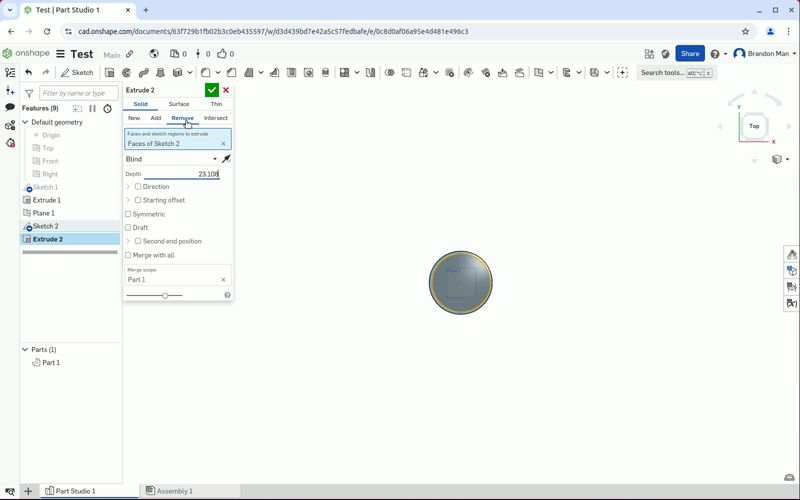
key(tab, 6)
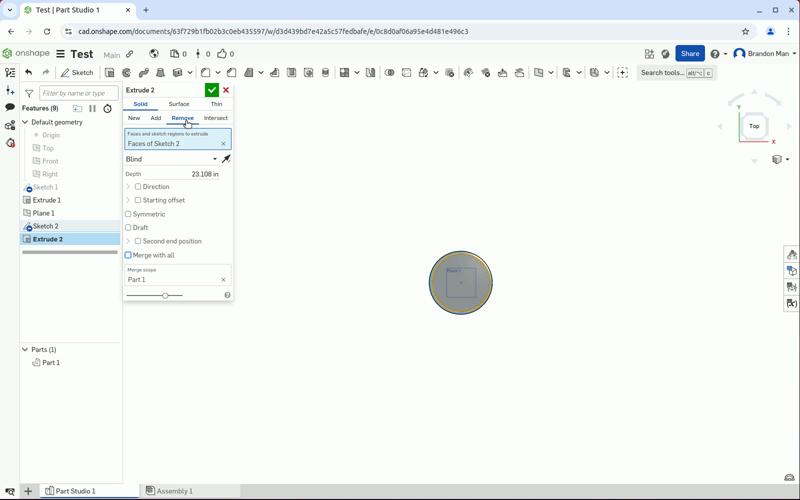
key(space)
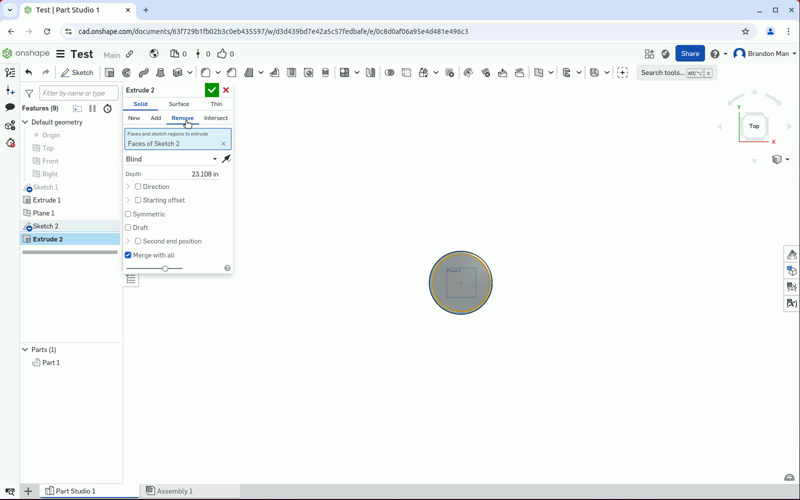
key(enter)
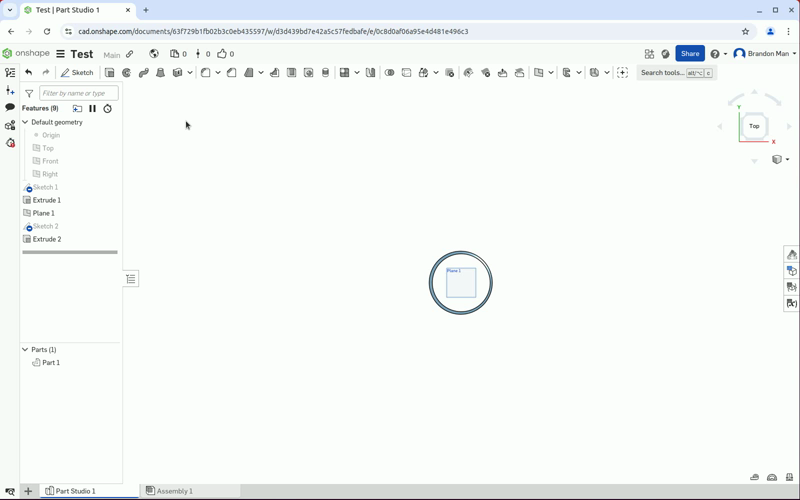
key(shift+h)
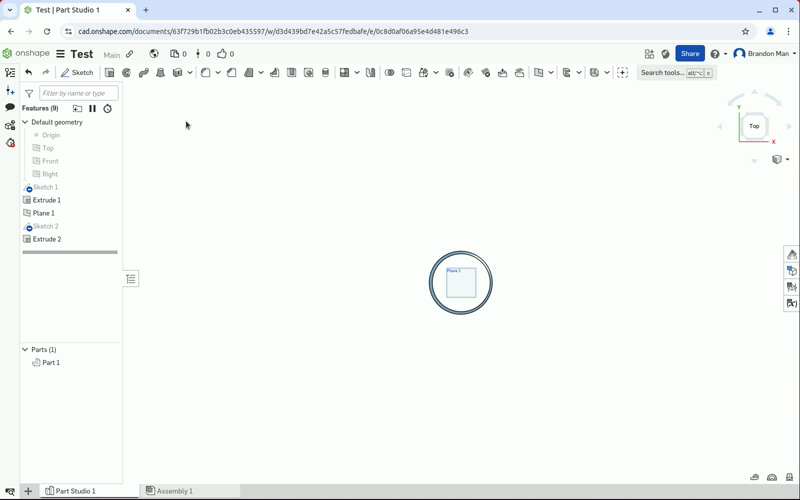
key(shift+h)
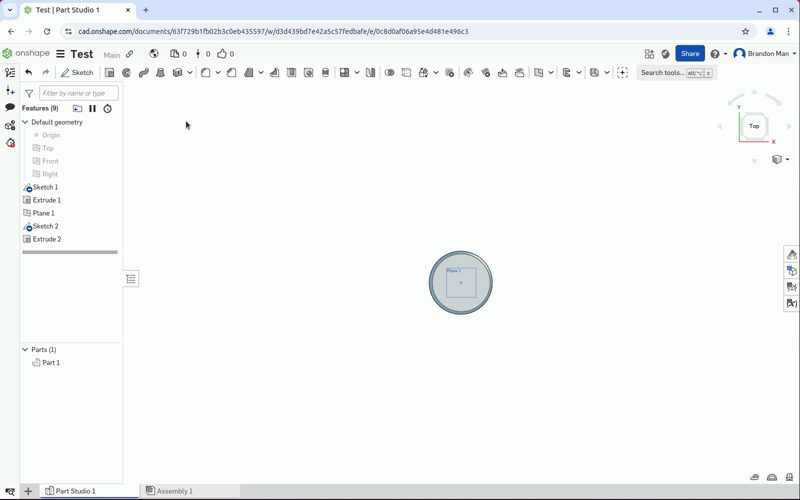
key(shift+7)
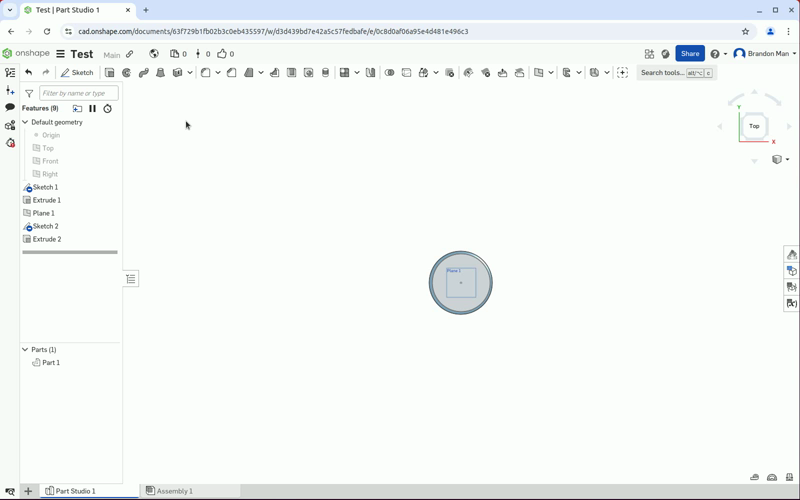
key(up, 3)
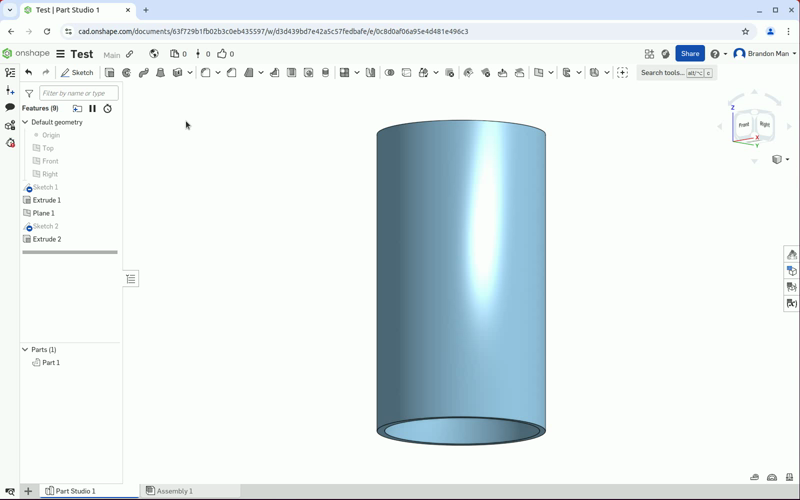
key(left, 3)
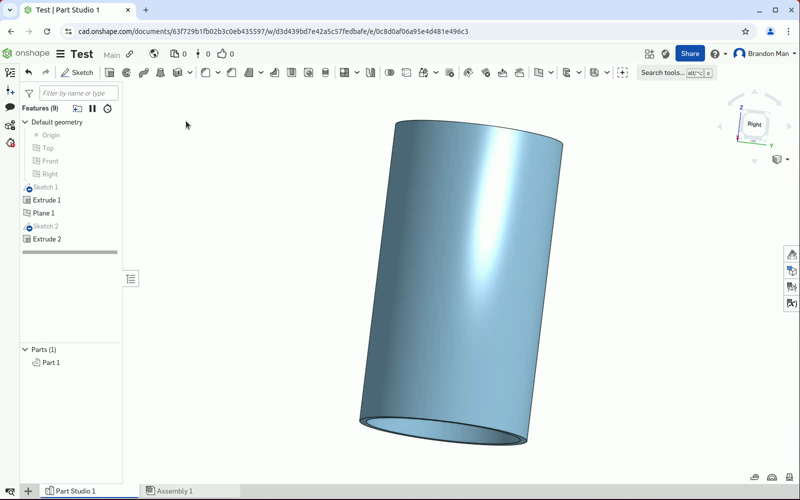
key(right, 3)
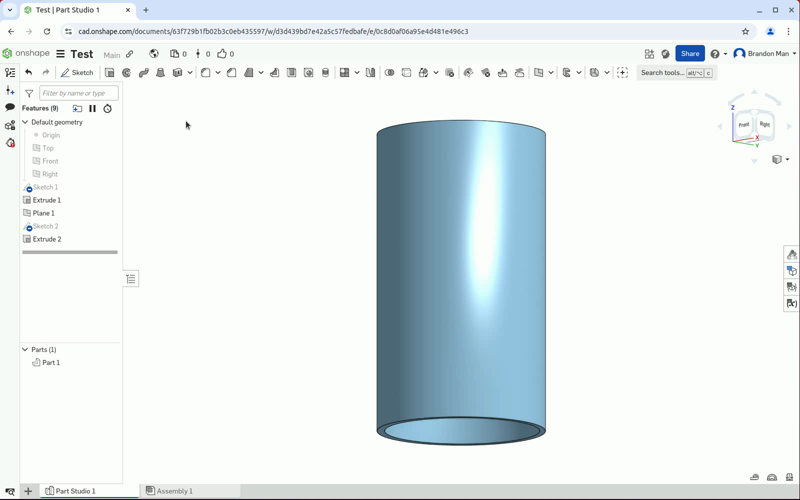
key(down, 3)
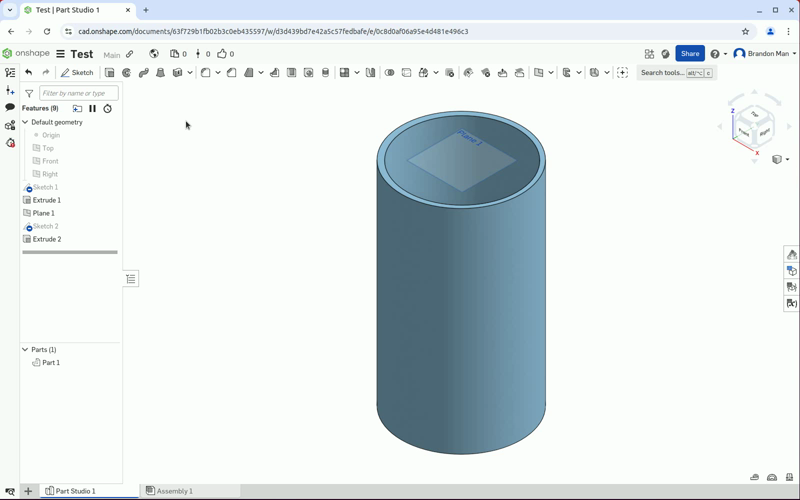
mouse_move(73, 189)
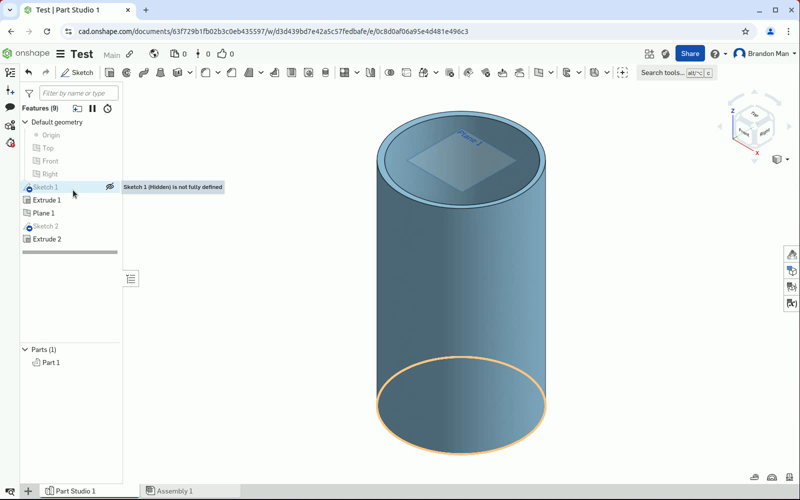
click(73, 189)